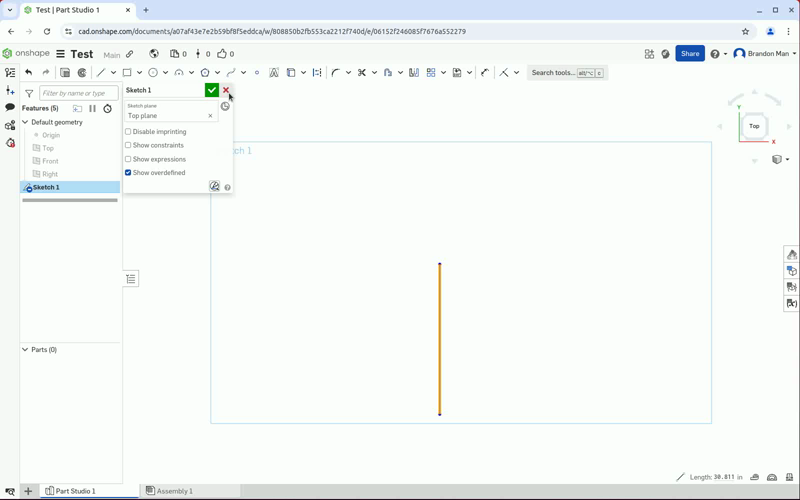
key(shift+h)
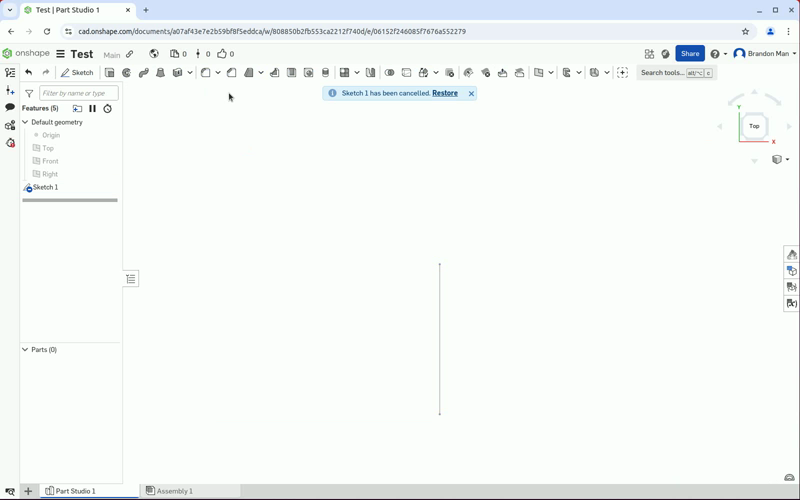
mouse_move(73, 352)
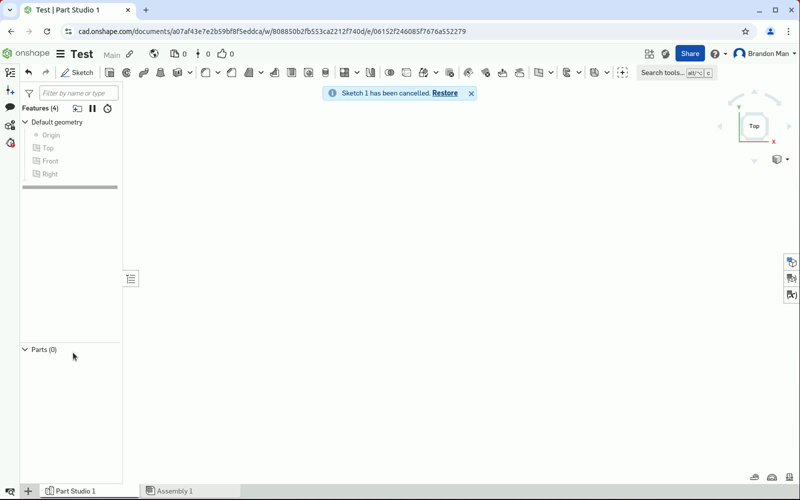
key(y)
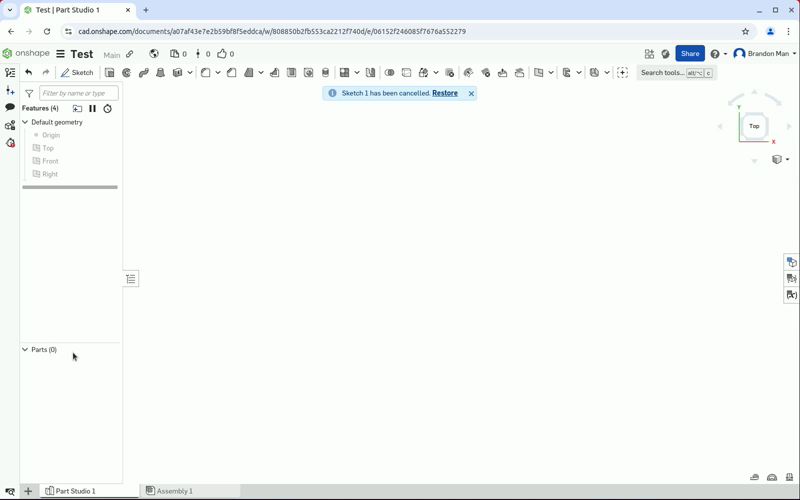
key(shift+p)
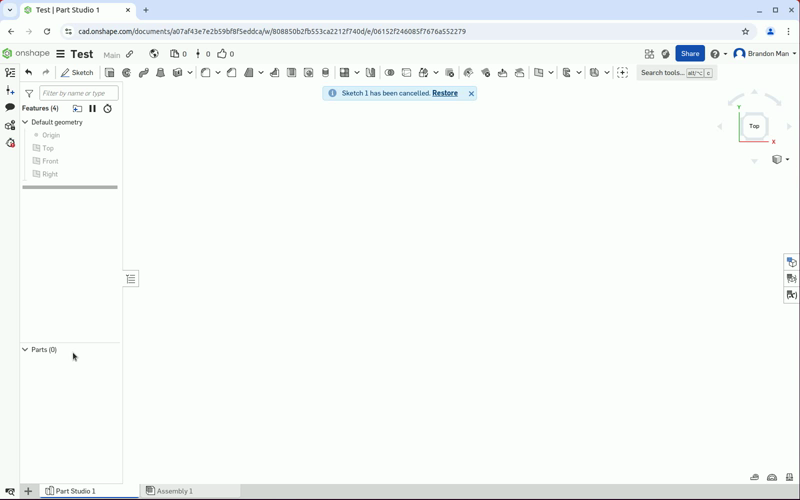
key(space)
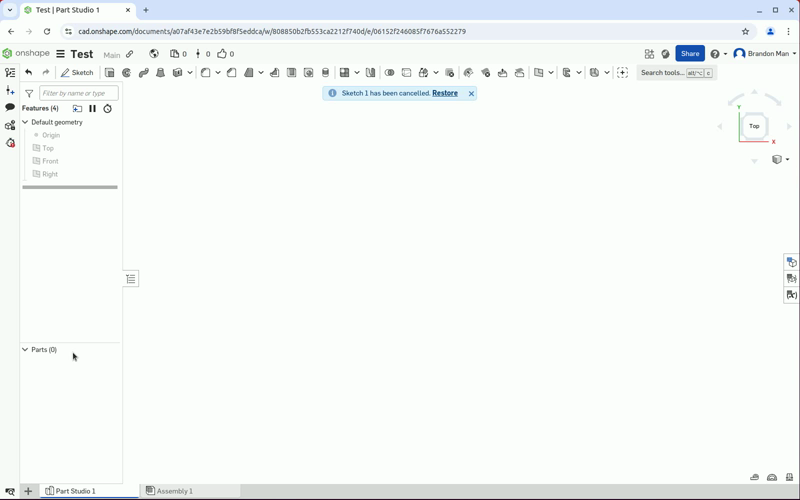
key_down(shift)
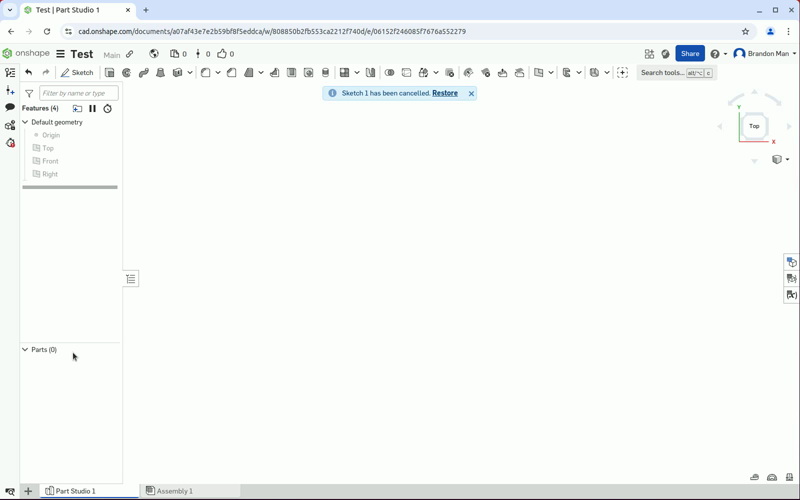
key(up)
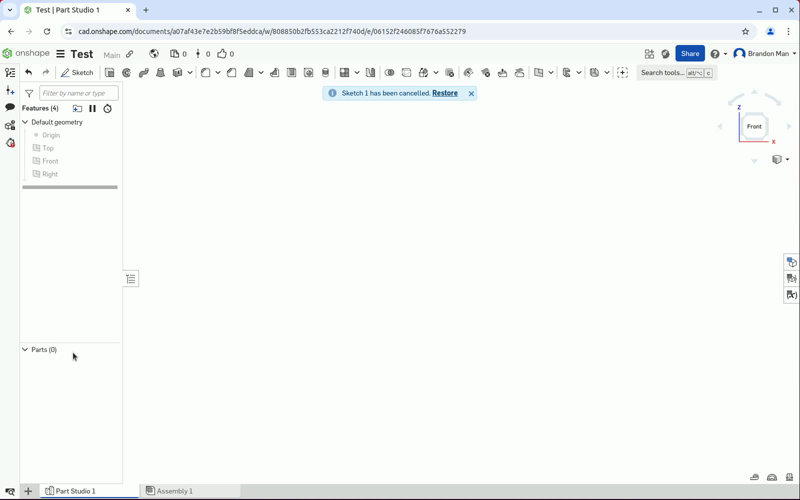
key_up(shift)
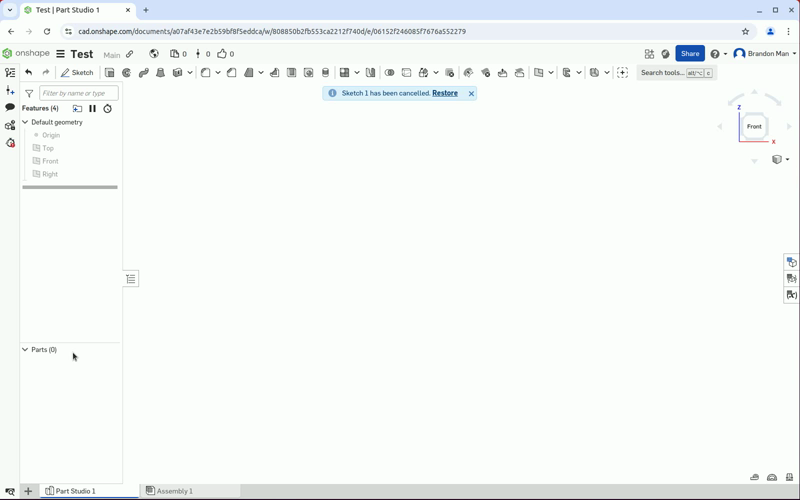
mouse_move(73, 352)
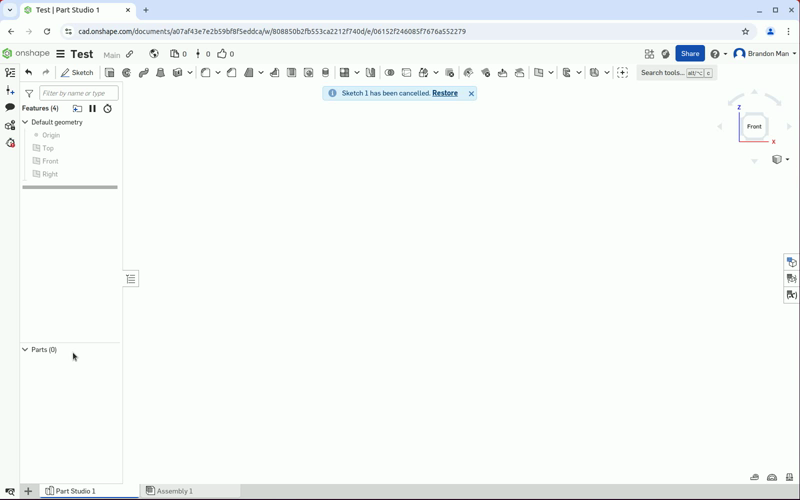
key(shift+y)
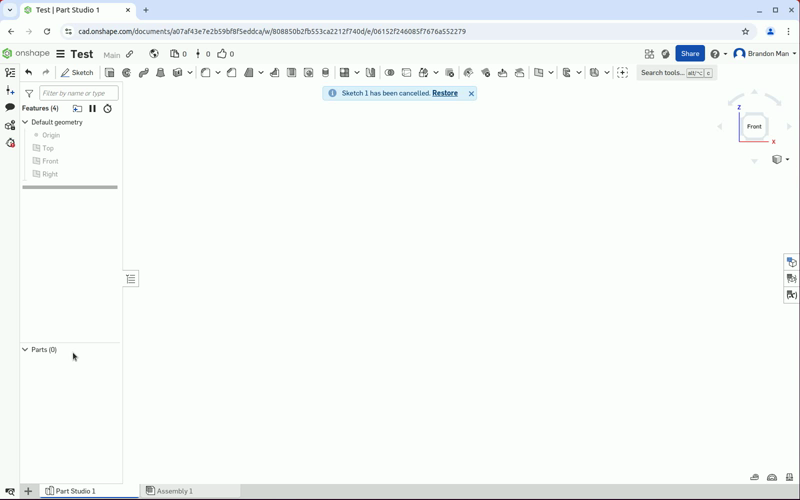
key(shift+s)
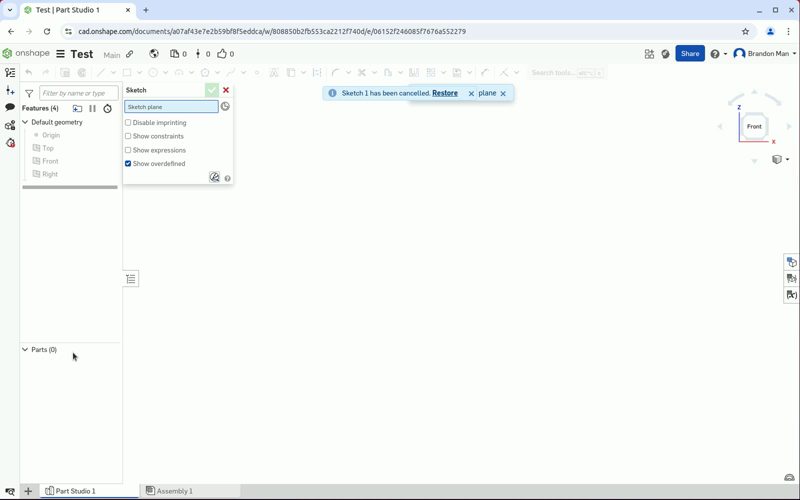
mouse_move(73, 163)
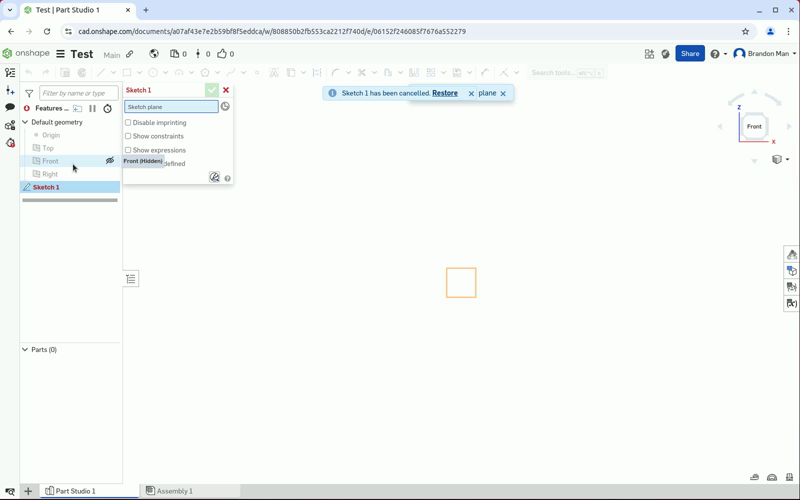
click(73, 163)
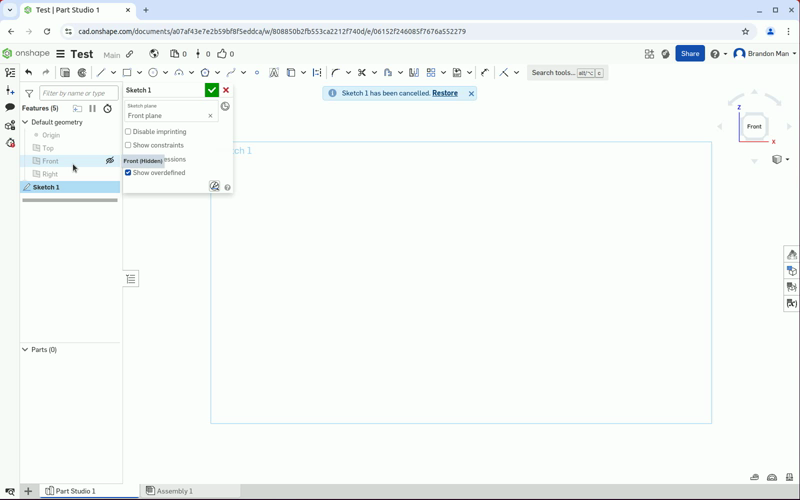
mouse_move(73, 352)
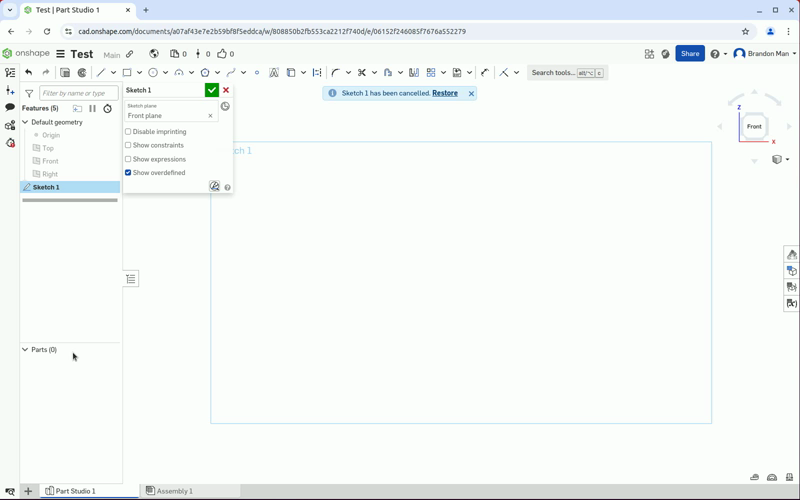
key(y)
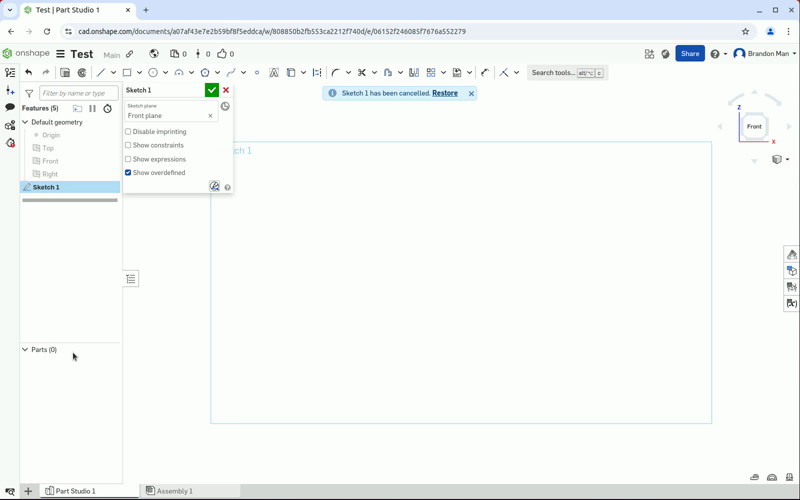
key(c)
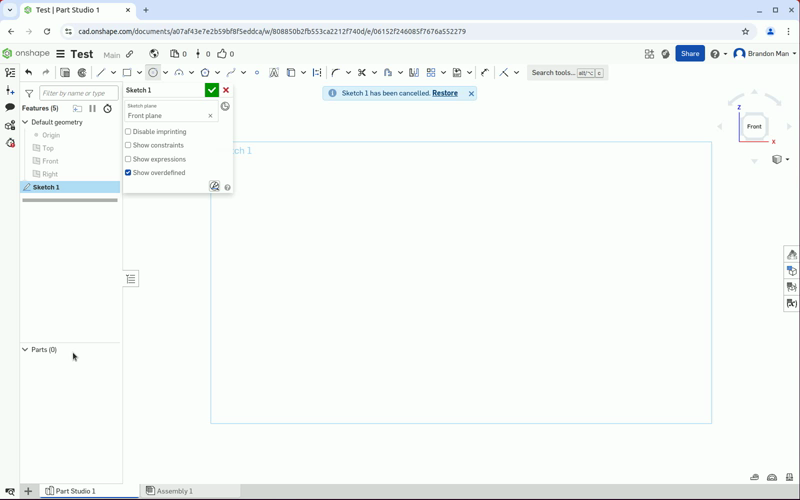
key_down(shift)
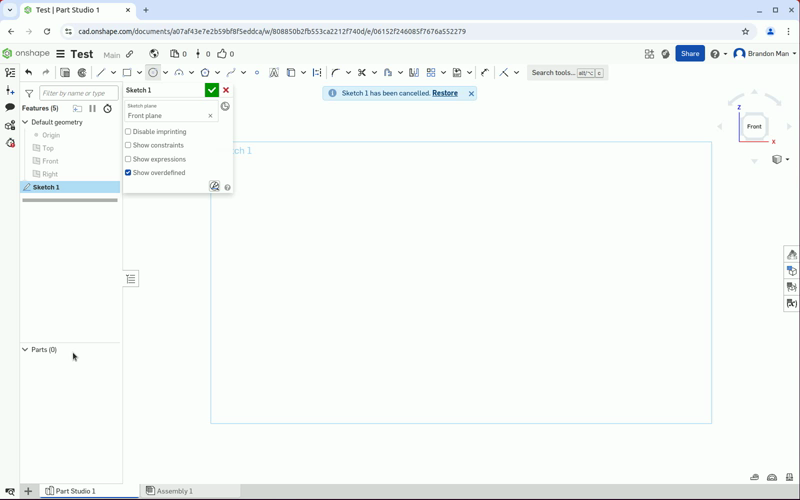
mouse_move(461, 282)
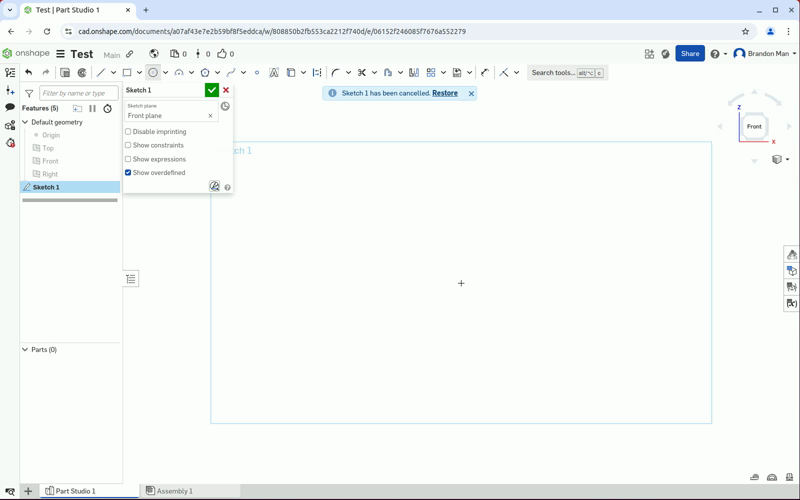
click(461, 282)
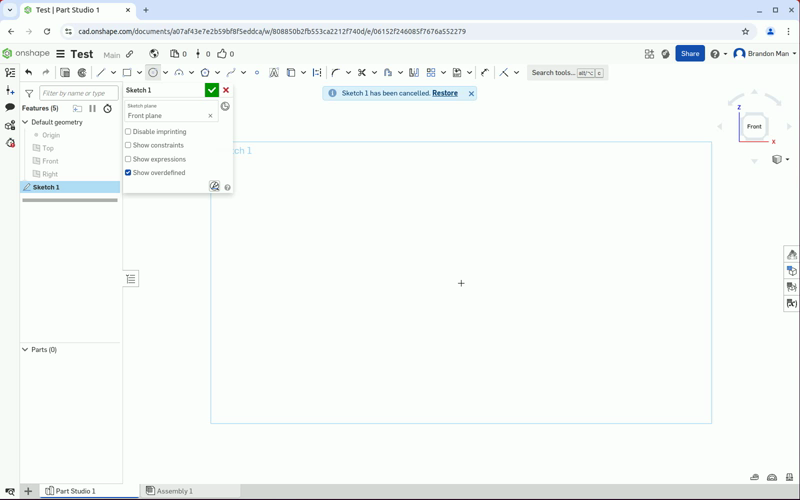
key_up(shift)
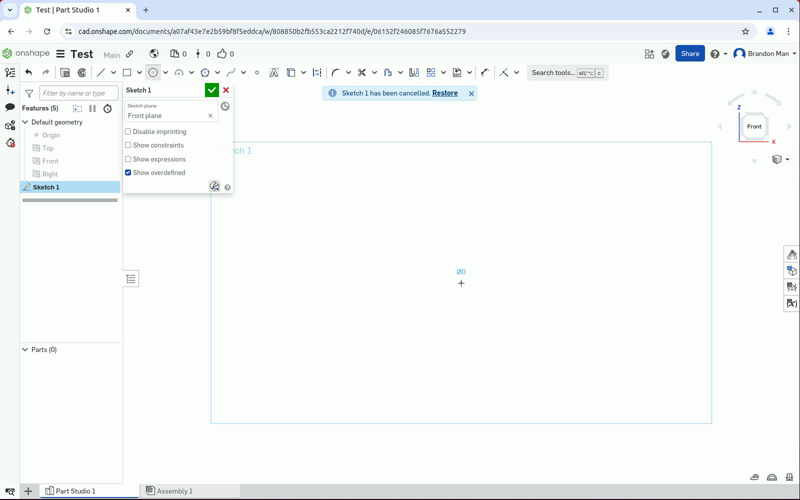
mouse_move(574, 282)
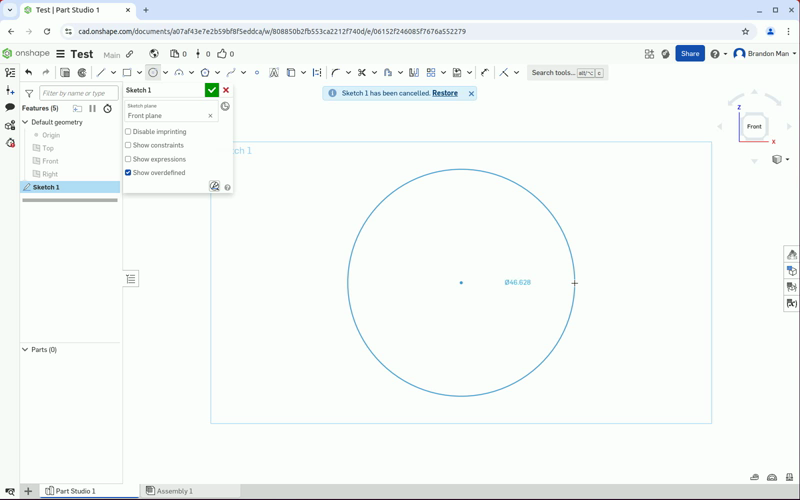
click(574, 282)
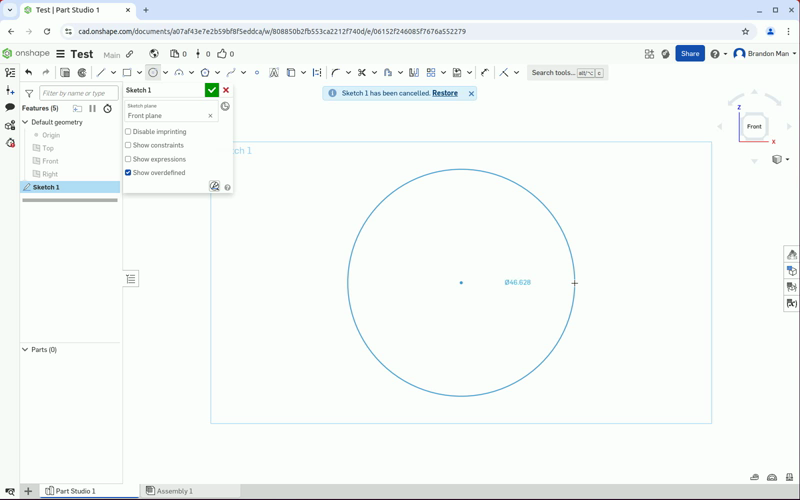
key(esc)
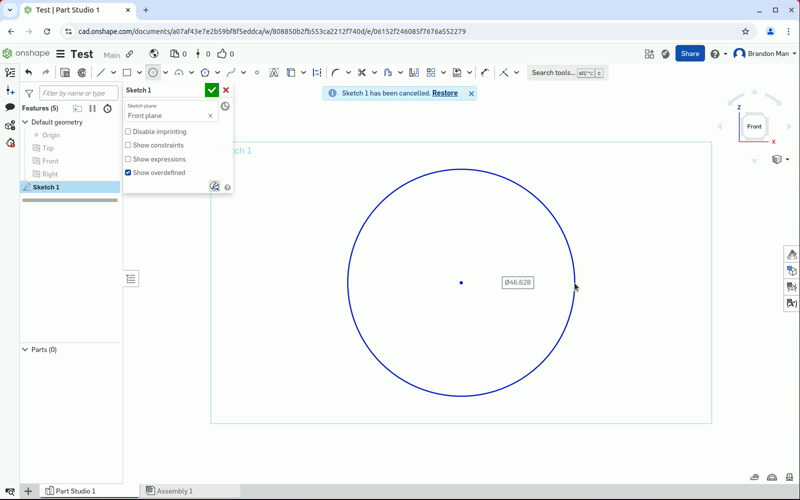
mouse_move(436, 226)
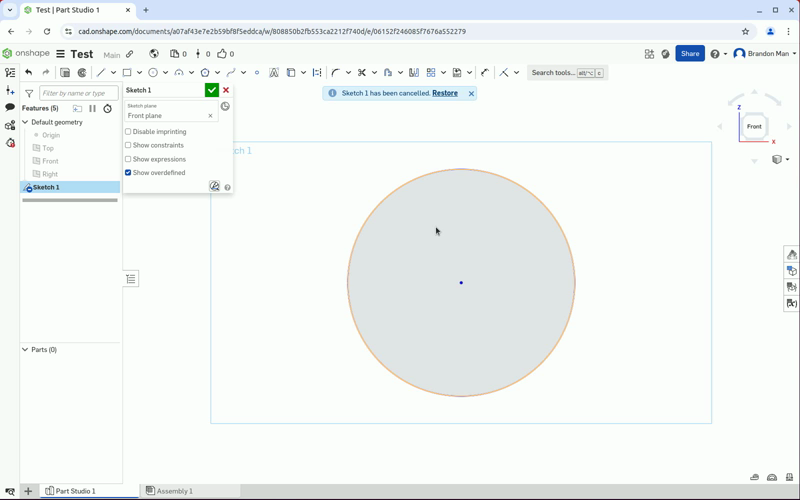
click(436, 226)
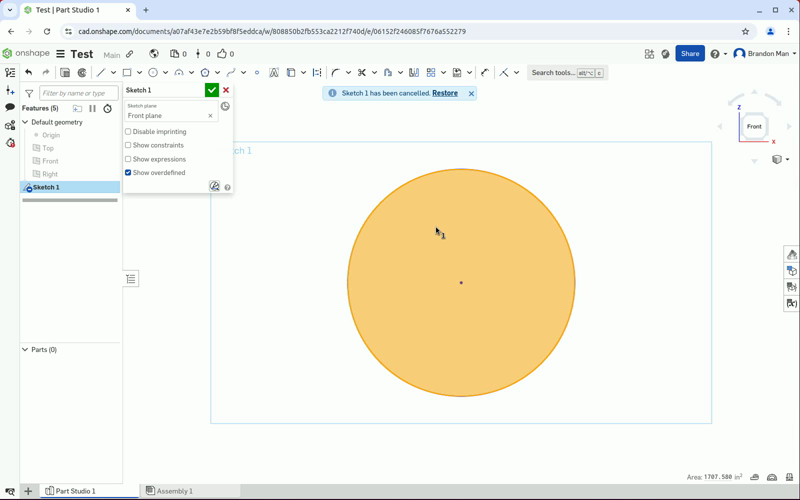
mouse_move(73, 352)
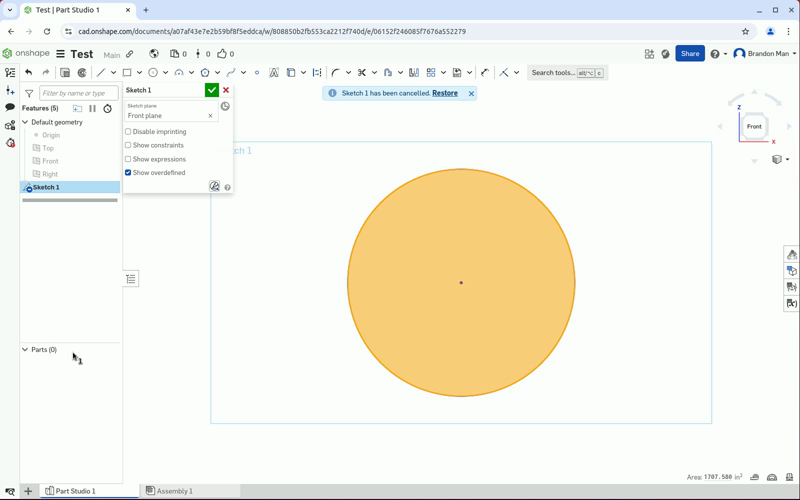
key(shift+y)
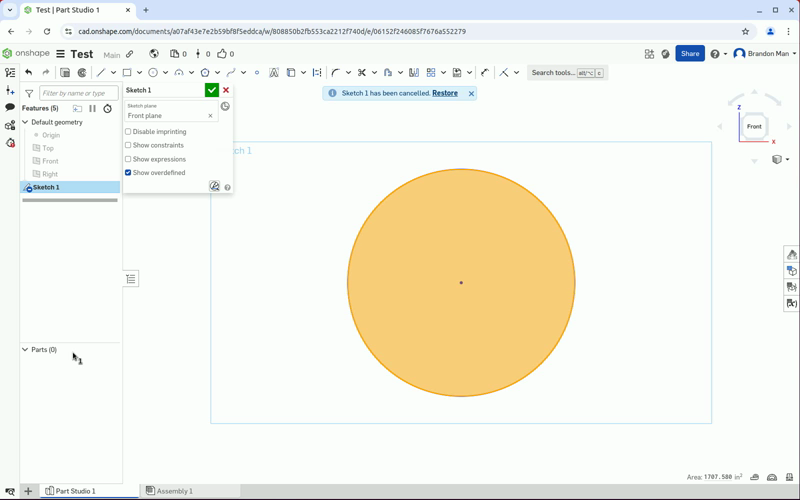
key(shift+e)
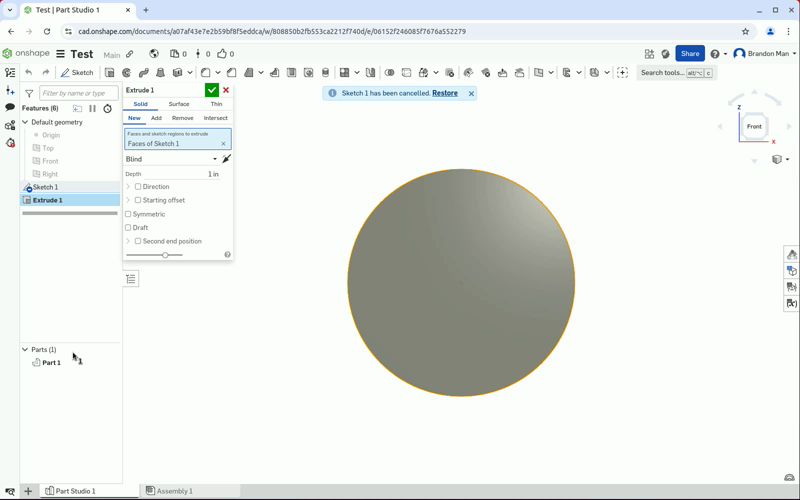
mouse_move(143, 106)
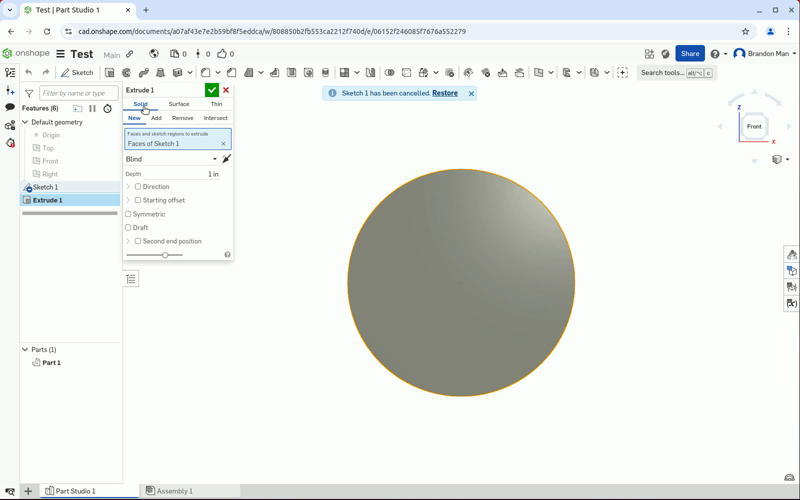
click(143, 106)
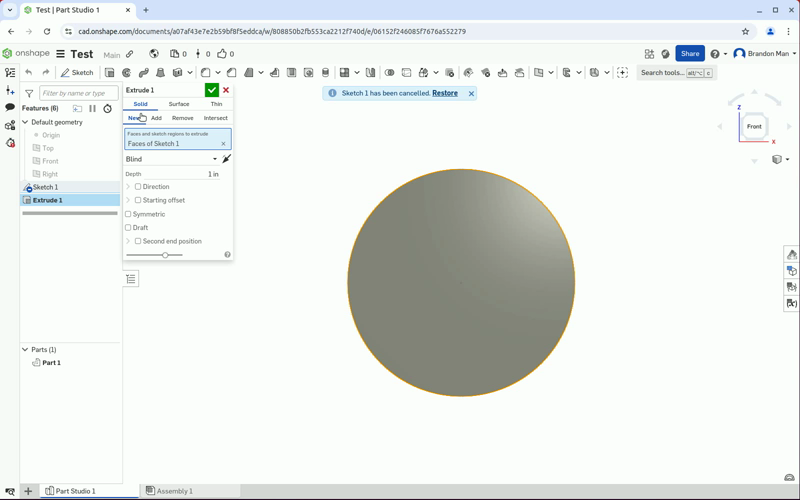
mouse_move(137, 120)
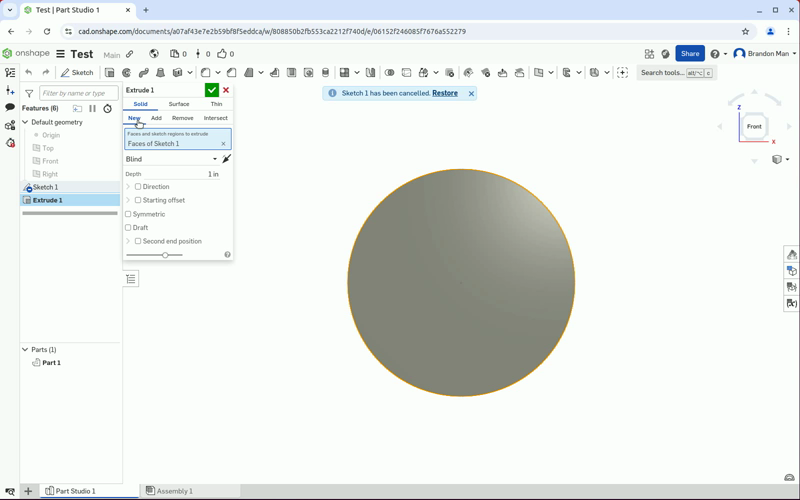
click(137, 120)
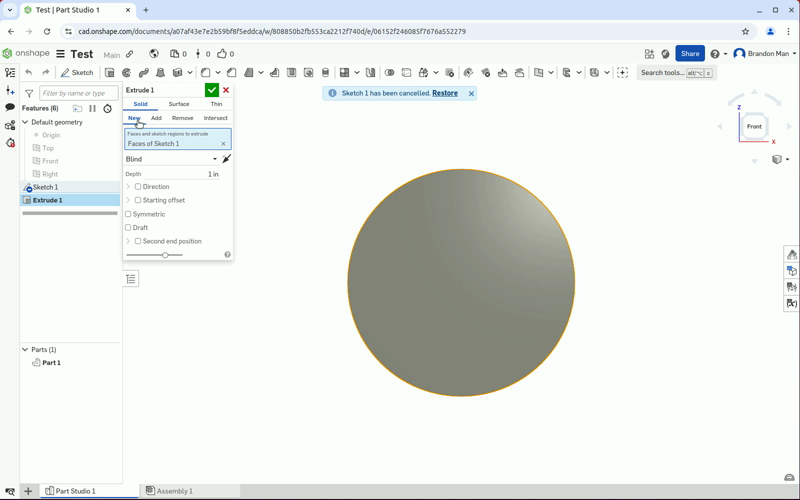
key(tab, 4)
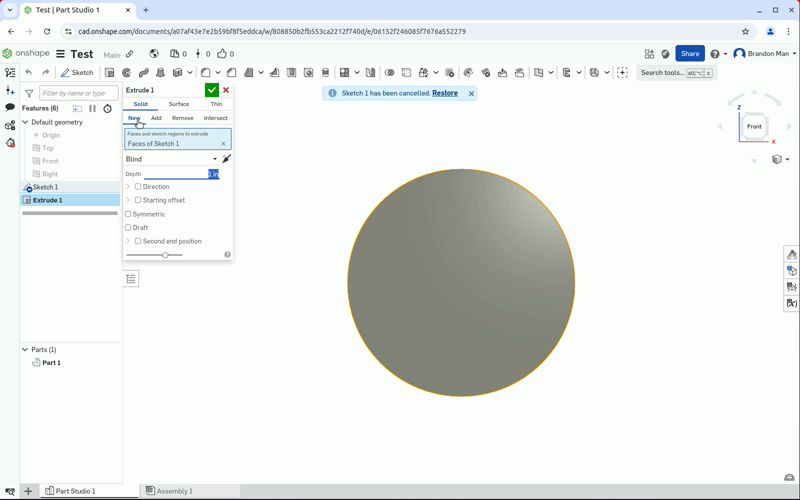
text(4.333)
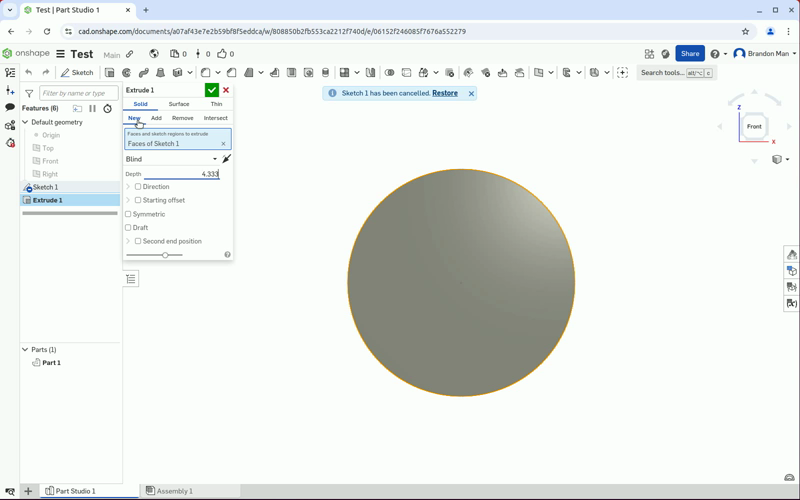
key(enter)
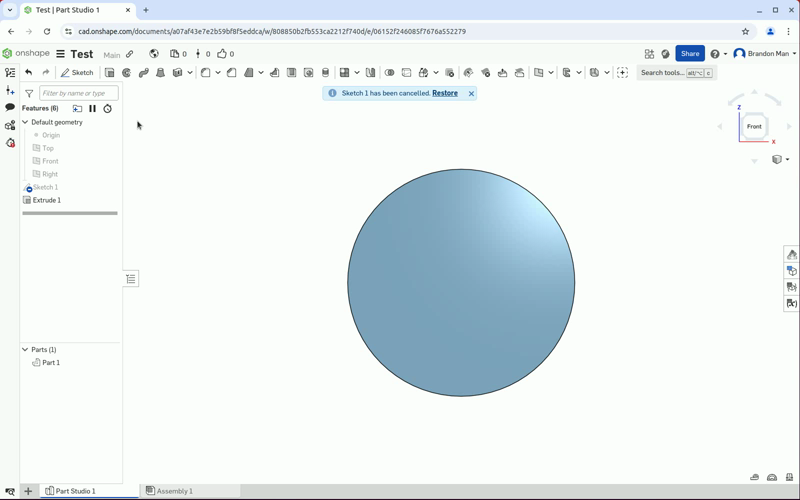
key(shift+h)
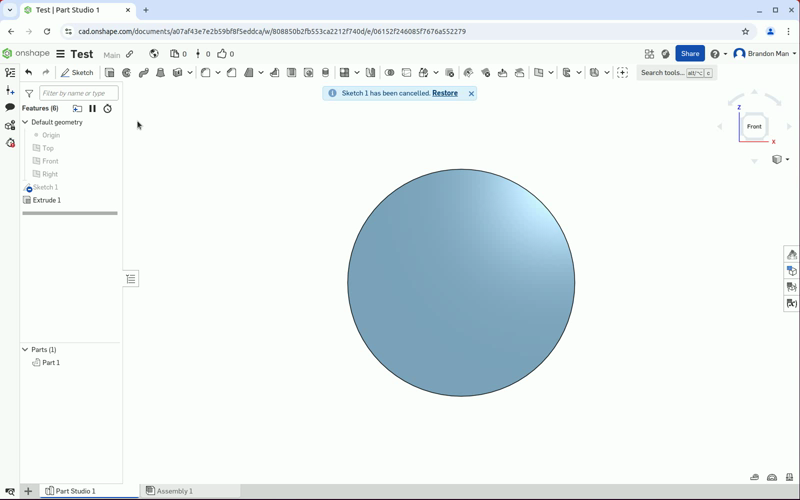
key(shift+h)
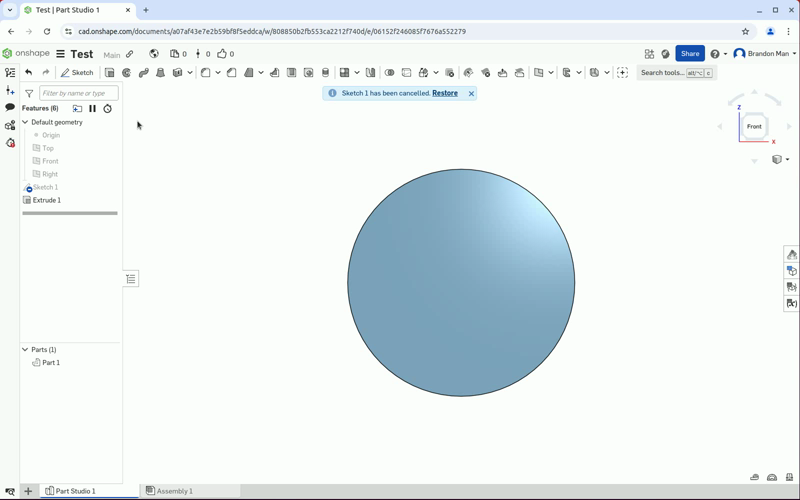
mouse_move(73, 189)
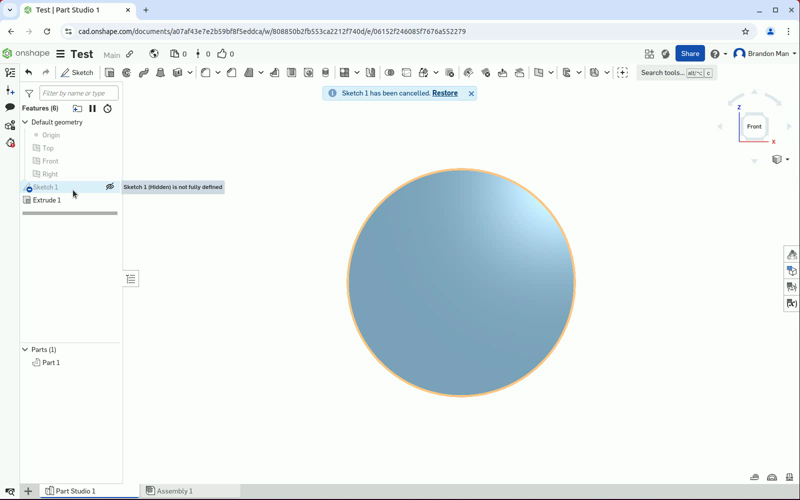
click(73, 189)
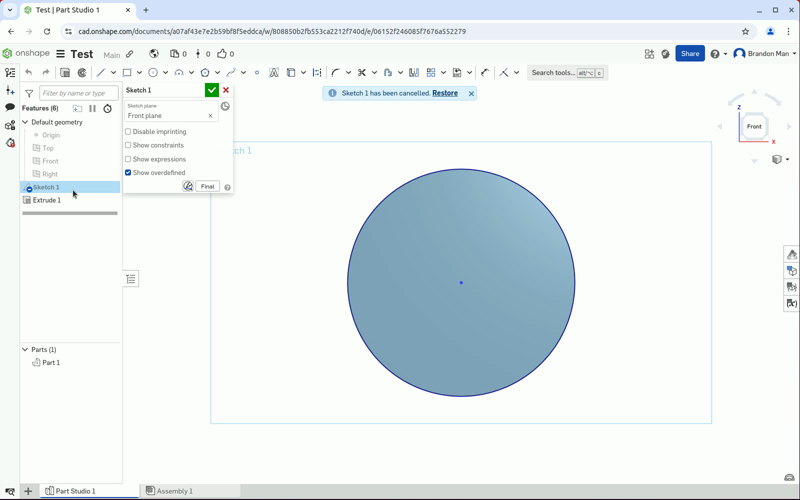
mouse_move(229, 92)
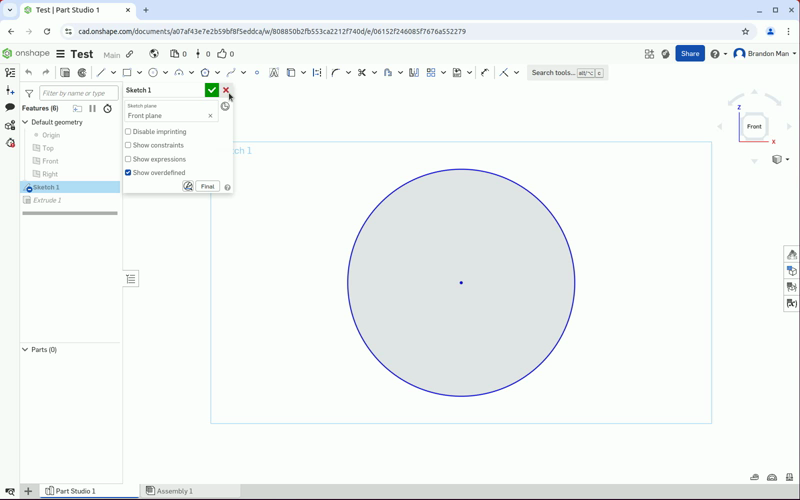
click(229, 92)
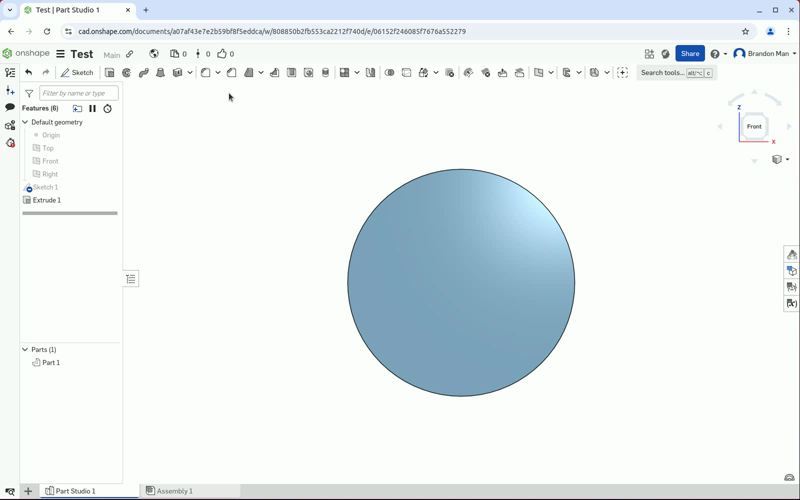
mouse_move(541, 75)
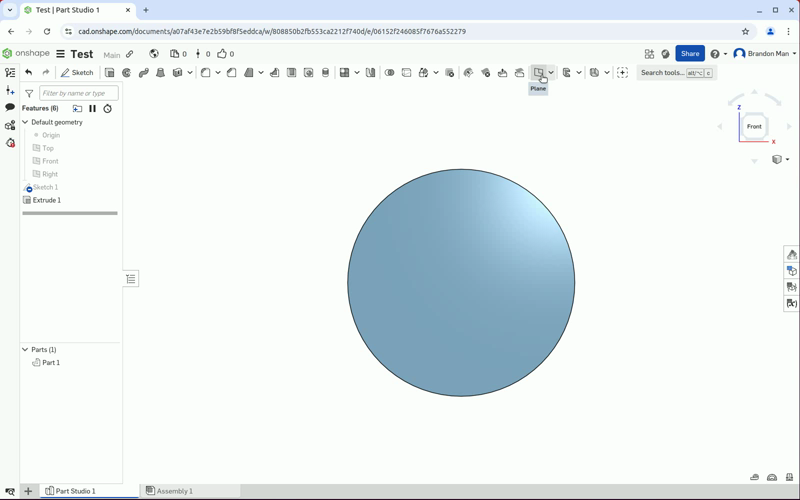
click(541, 75)
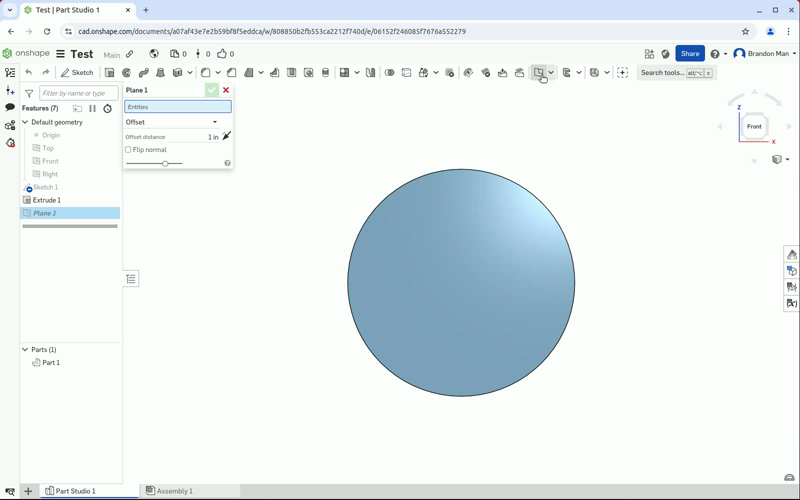
mouse_move(73, 163)
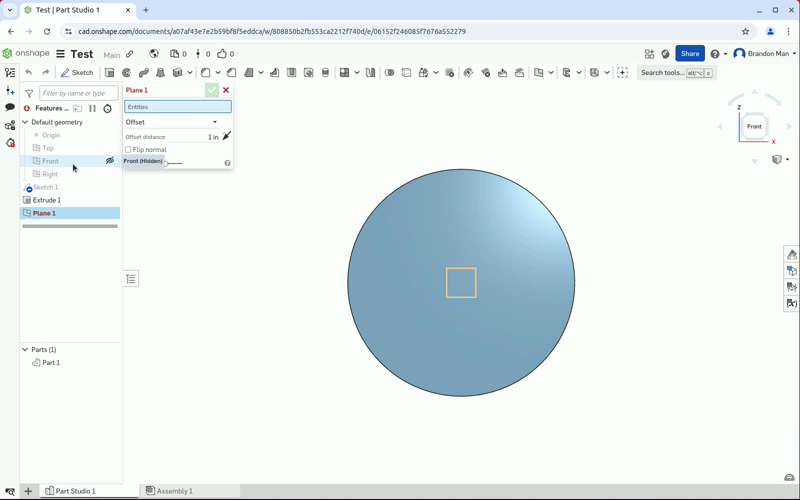
click(73, 163)
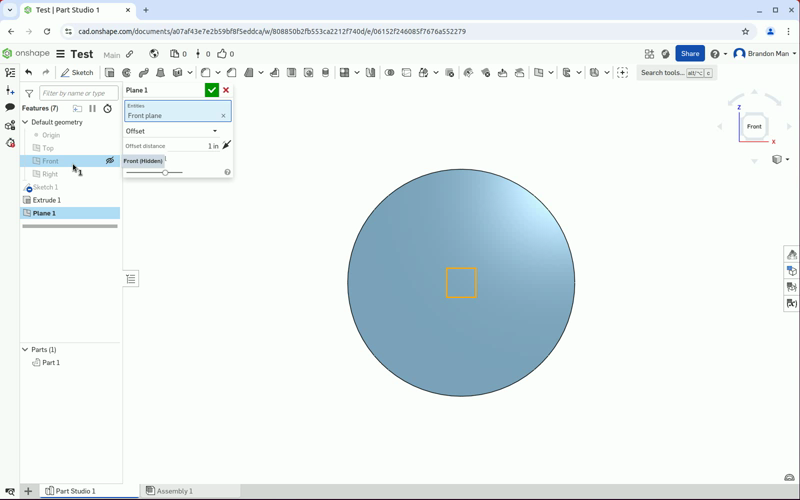
key(tab, 2)
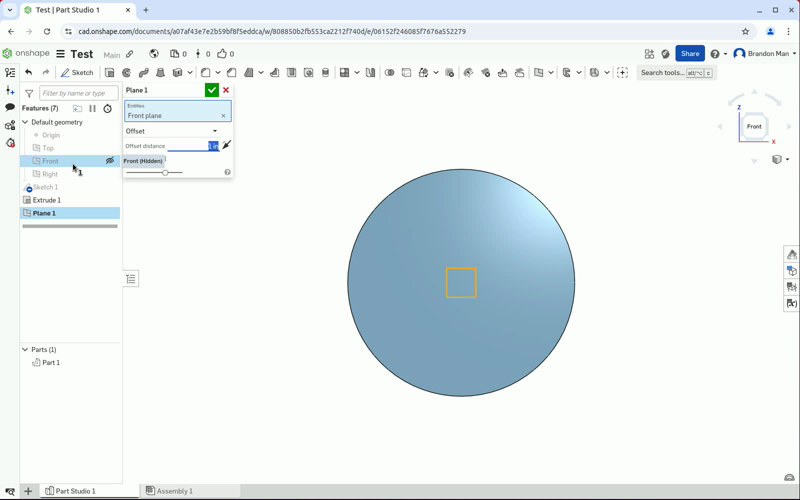
text(4.344)
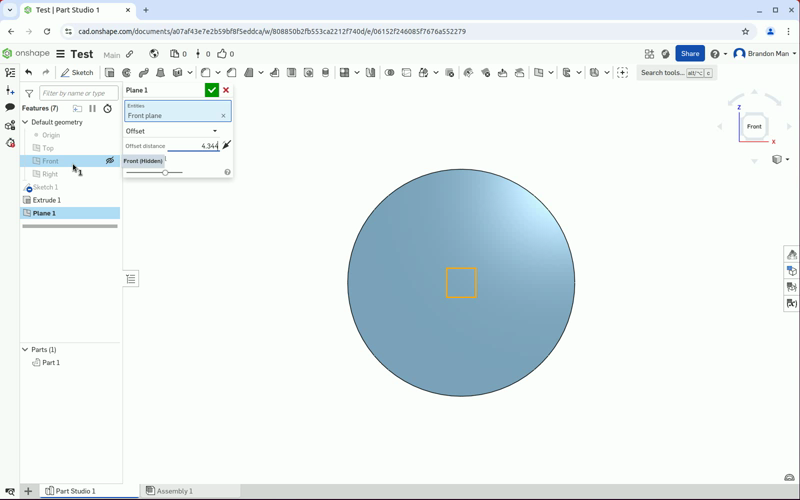
key(enter, 2)
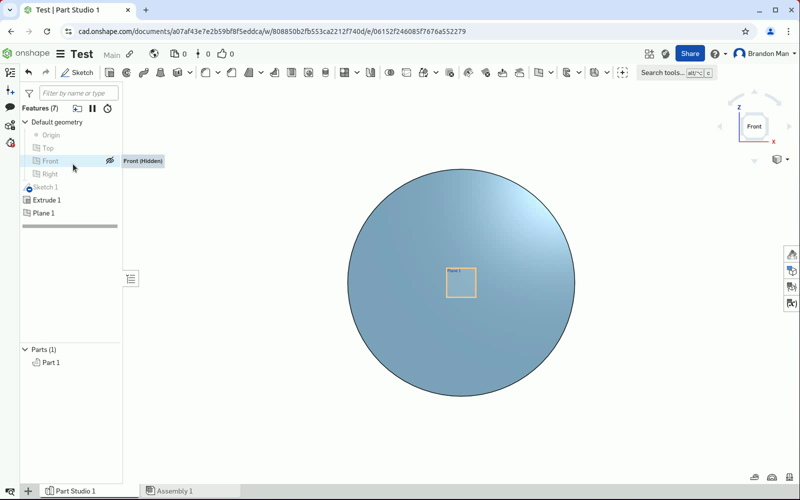
key(shift+s)
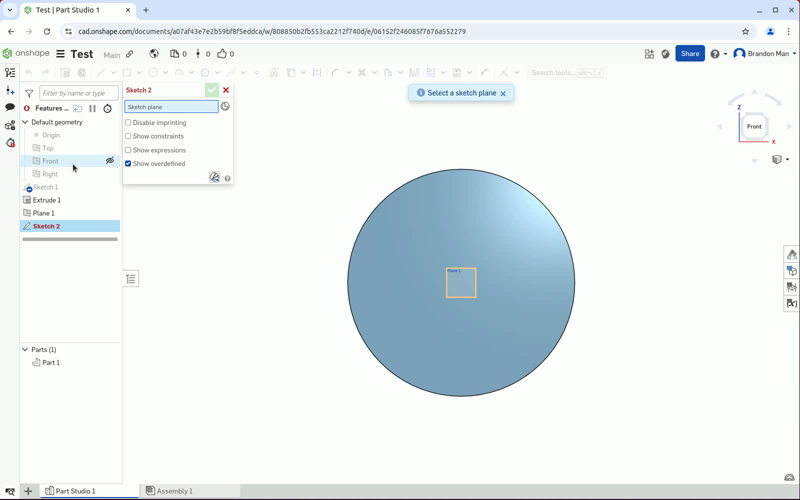
mouse_move(73, 215)
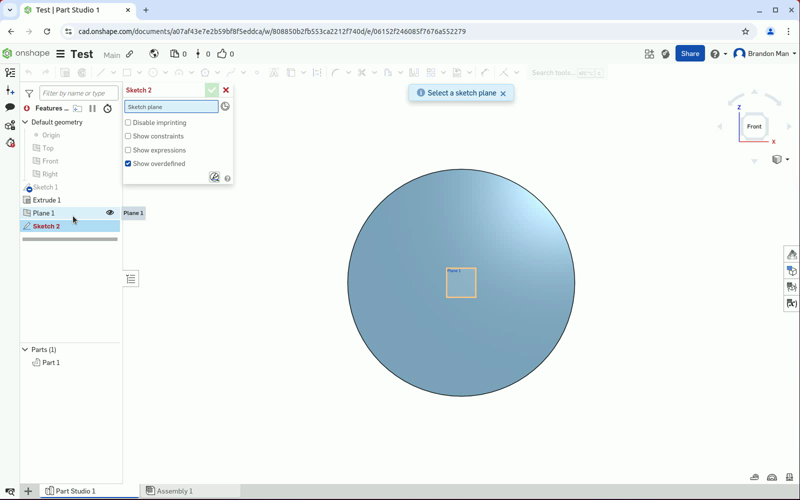
click(73, 215)
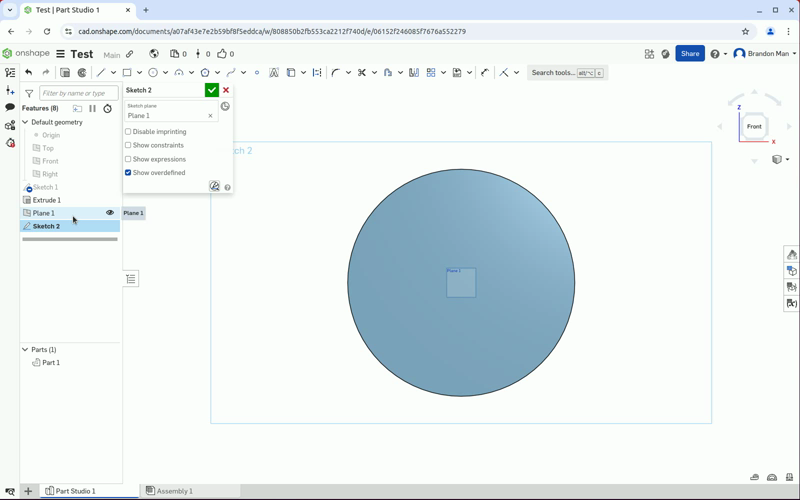
mouse_move(73, 352)
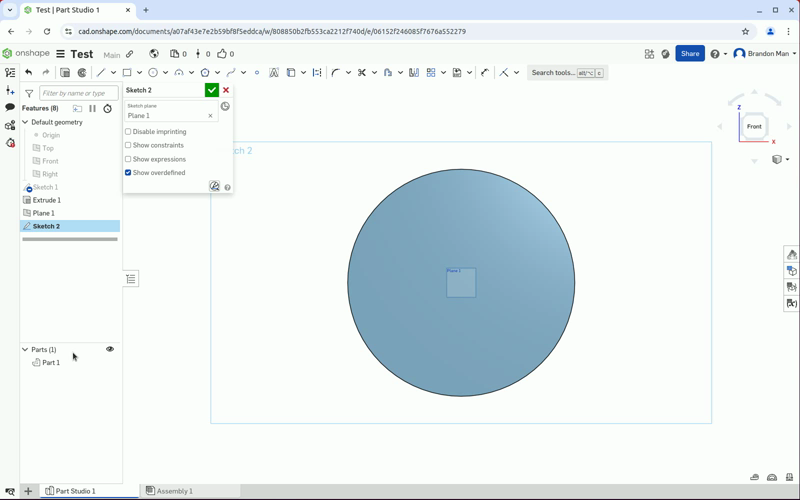
key(y)
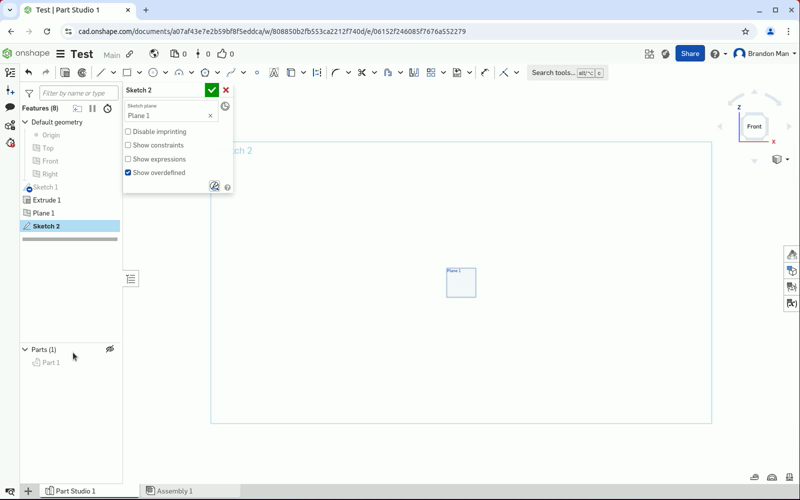
key(c)
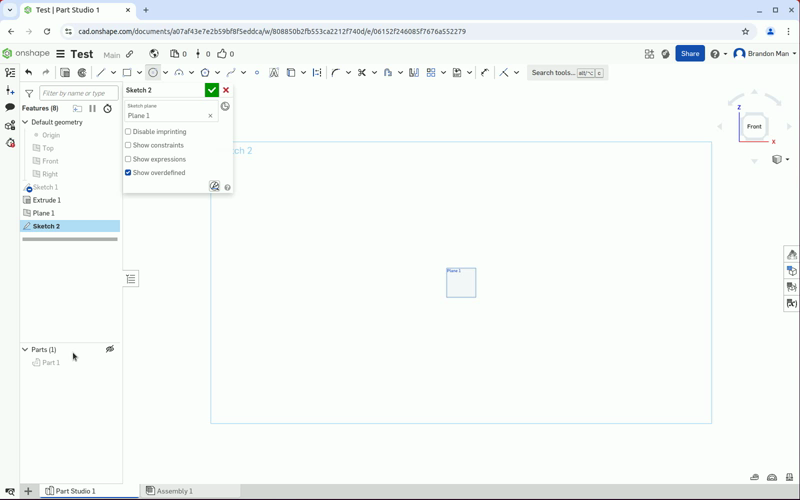
key_down(shift)
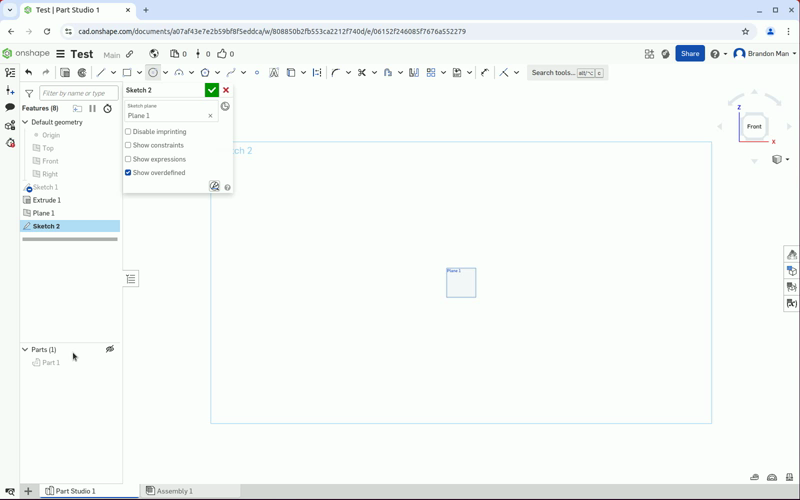
mouse_move(467, 277)
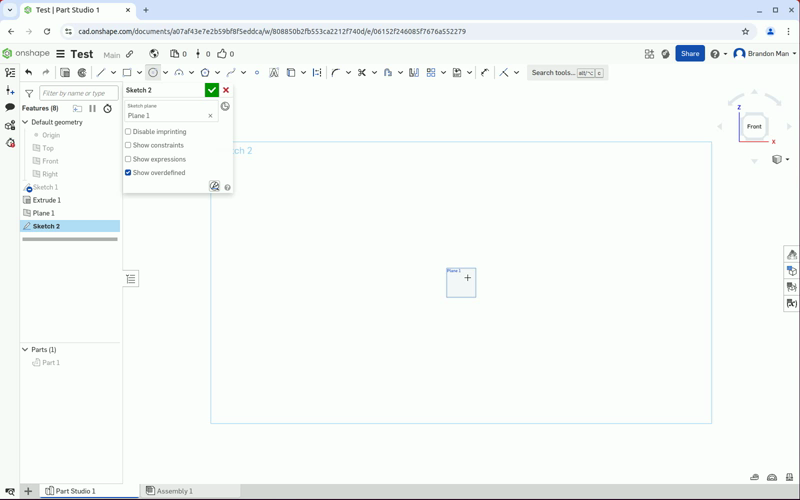
click(467, 277)
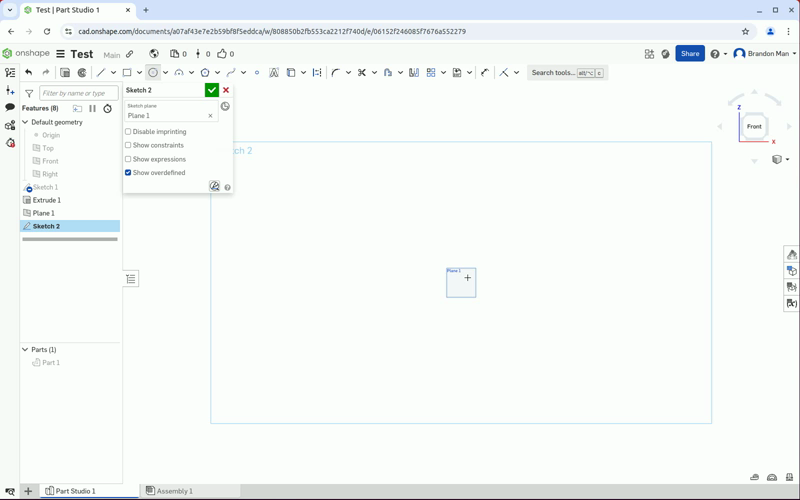
key_up(shift)
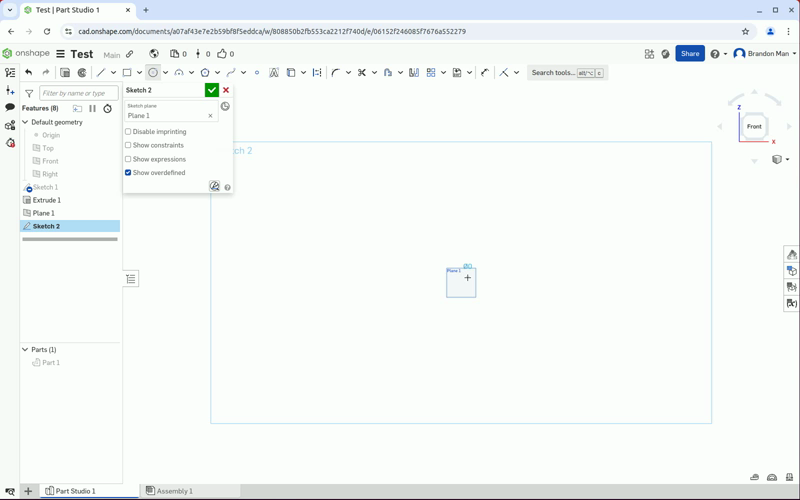
mouse_move(545, 277)
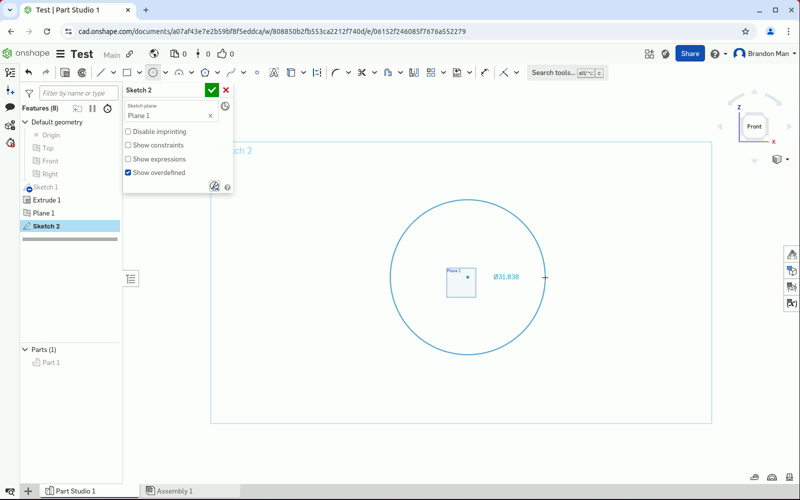
click(545, 277)
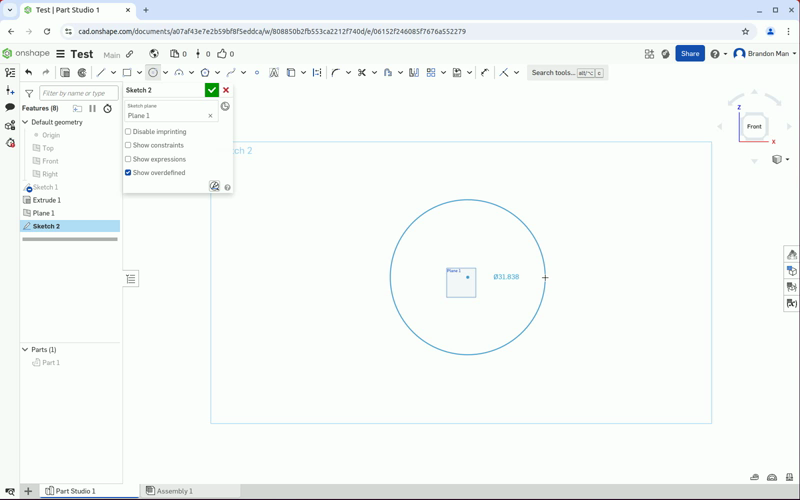
key(esc)
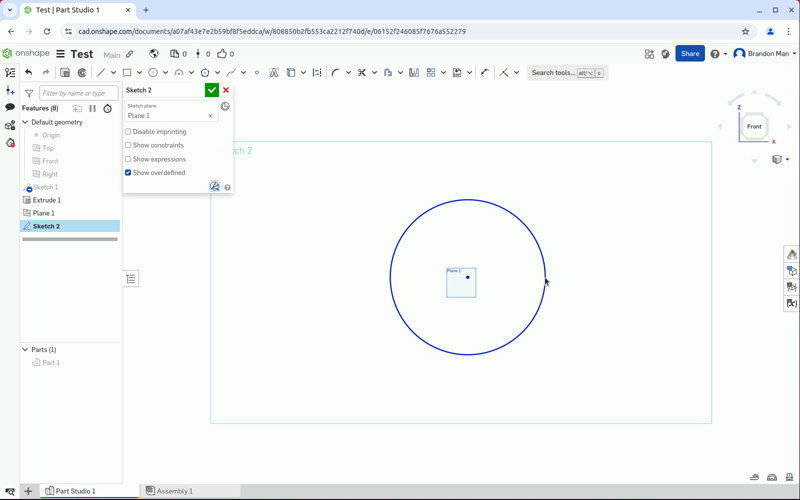
mouse_move(460, 263)
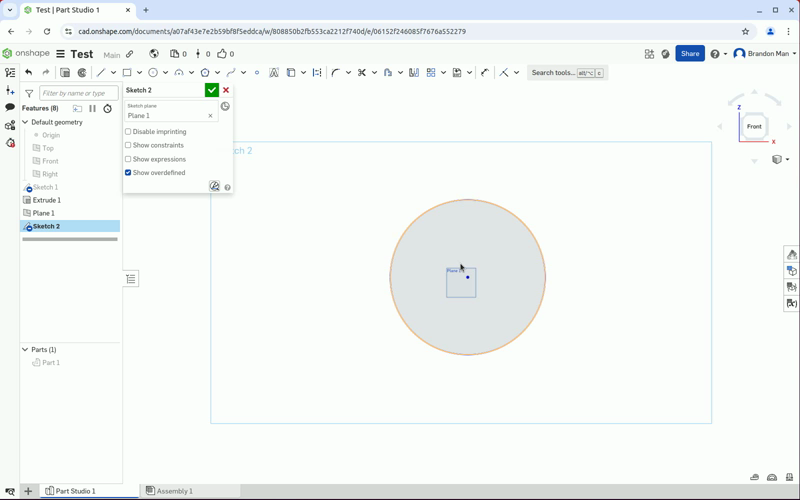
click(460, 263)
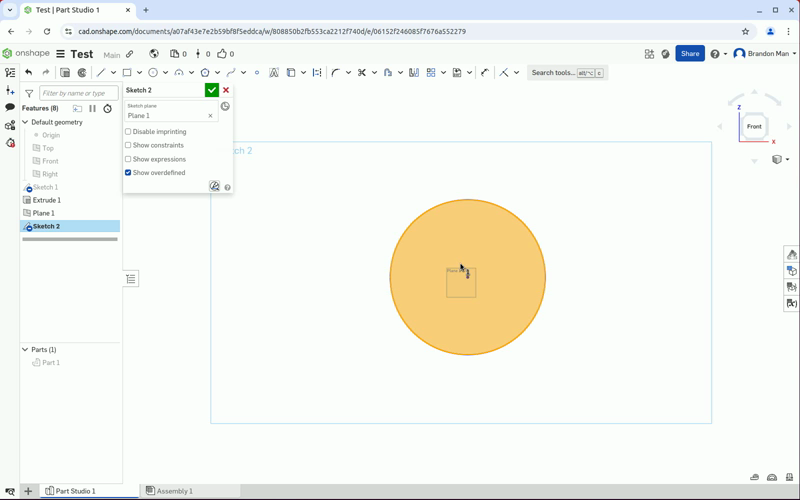
mouse_move(73, 352)
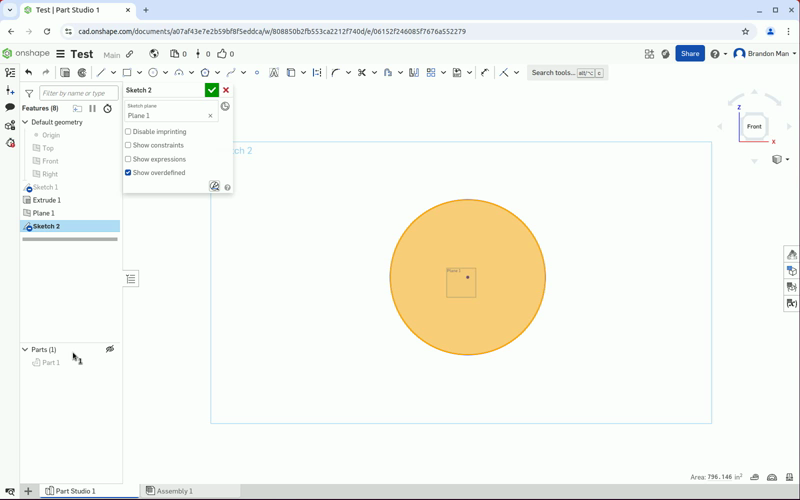
key(shift+y)
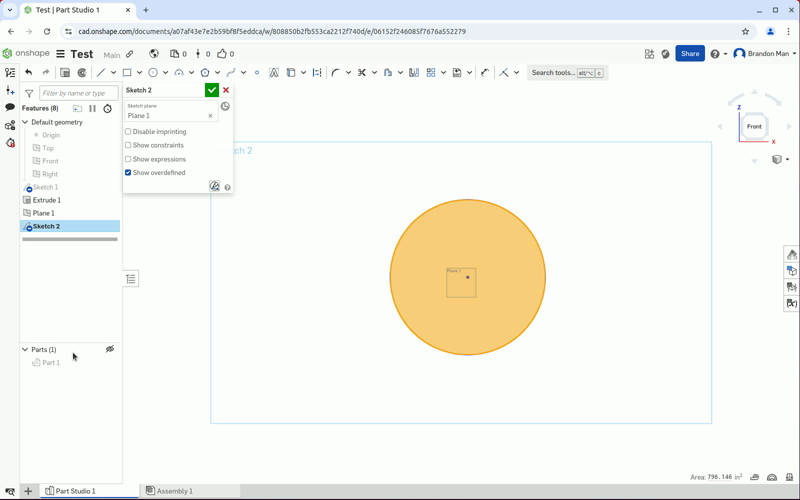
key(shift+e)
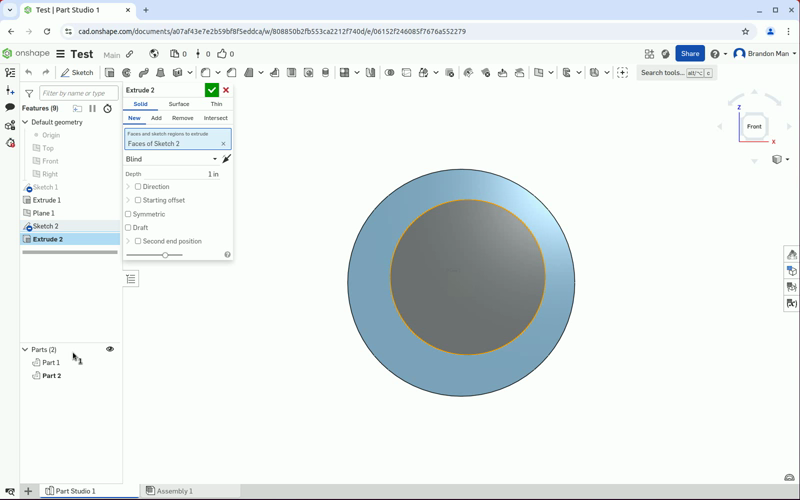
mouse_move(143, 106)
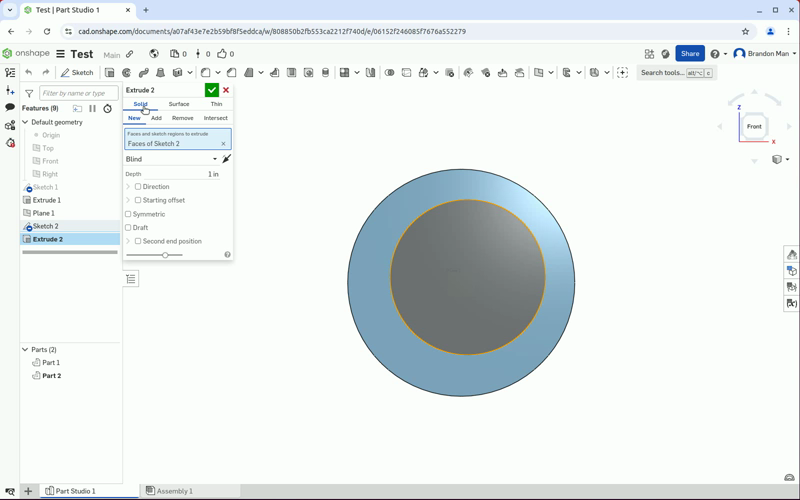
click(143, 106)
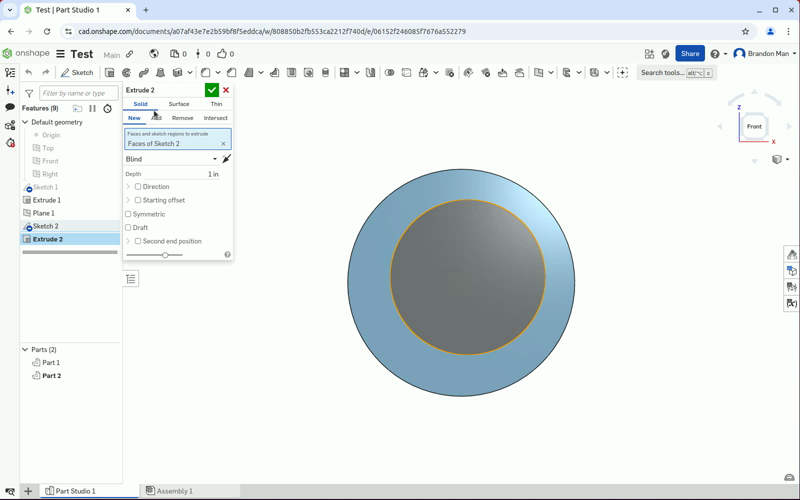
mouse_move(186, 120)
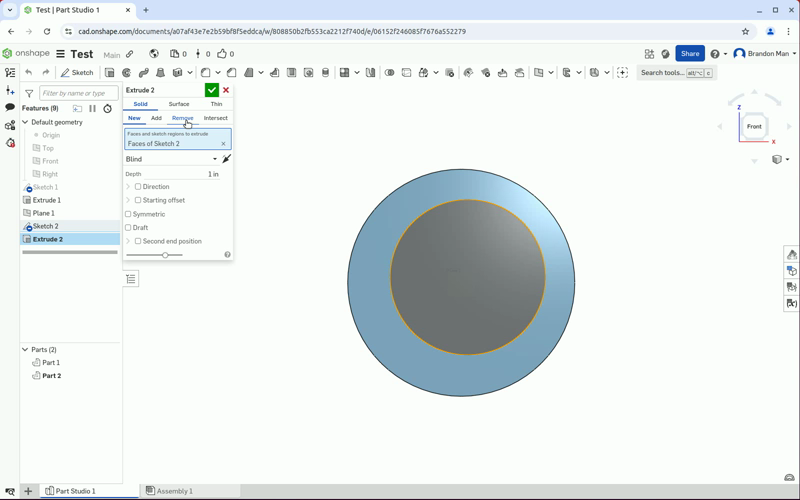
click(186, 120)
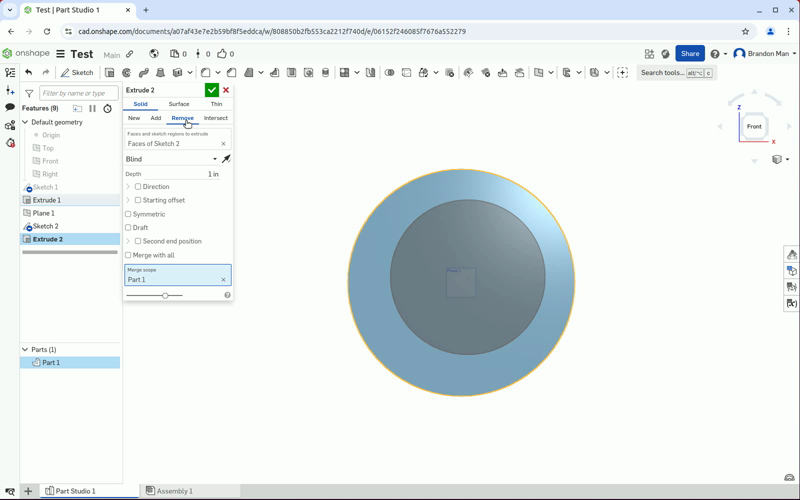
key(tab, 4)
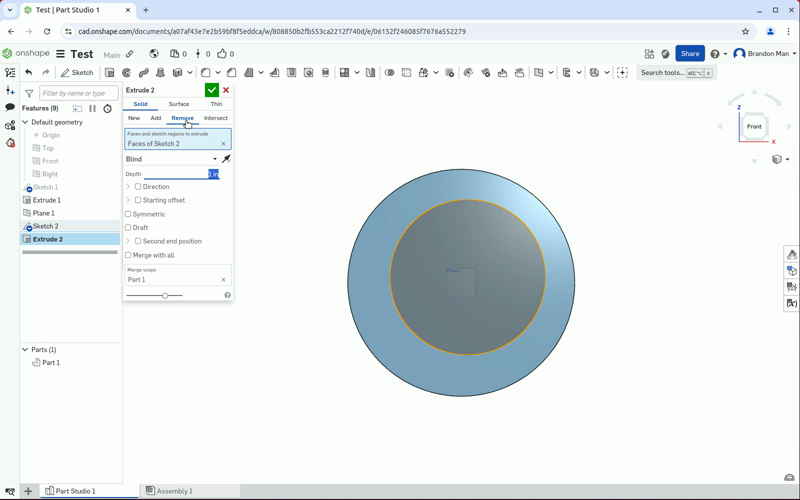
text(11.554)
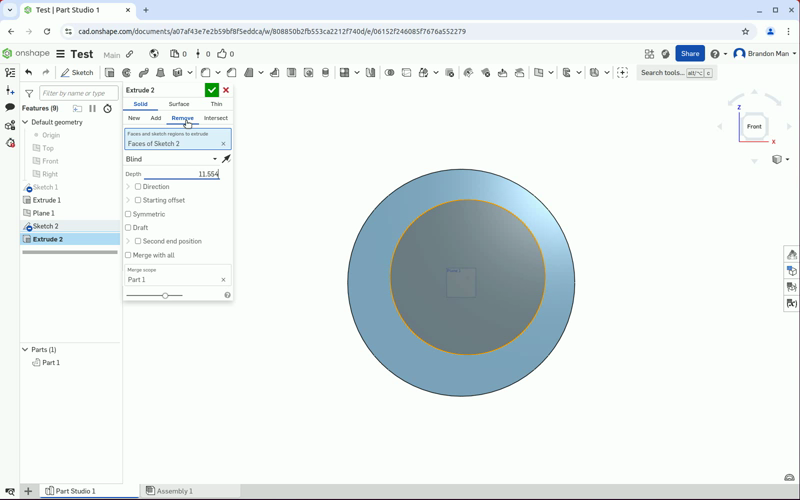
key(tab, 6)
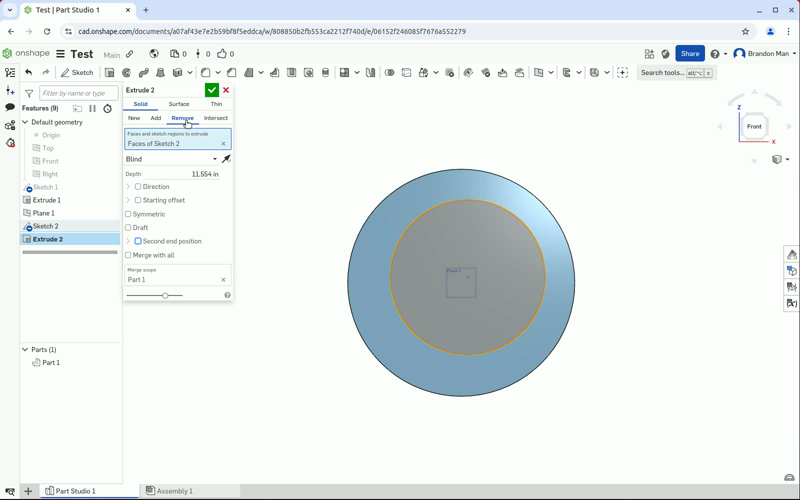
key(space)
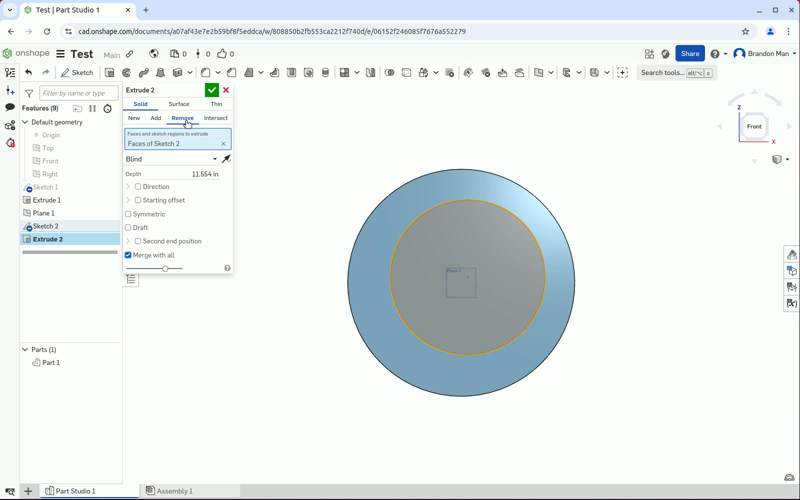
key(enter)
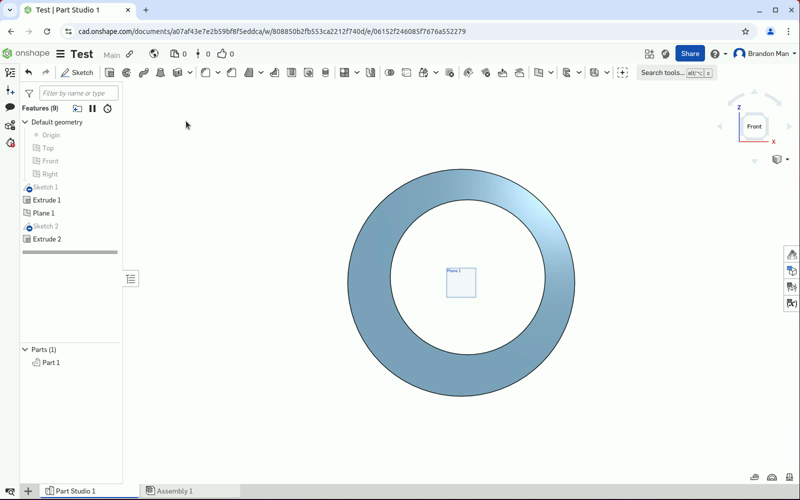
key(shift+h)
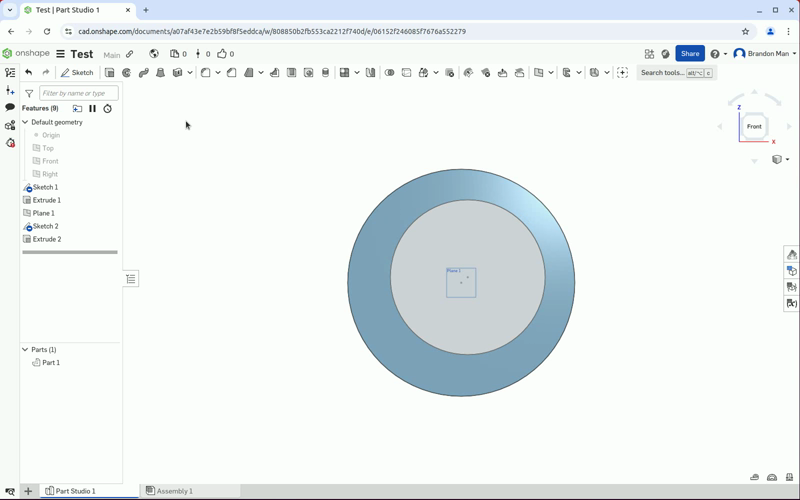
key(shift+h)
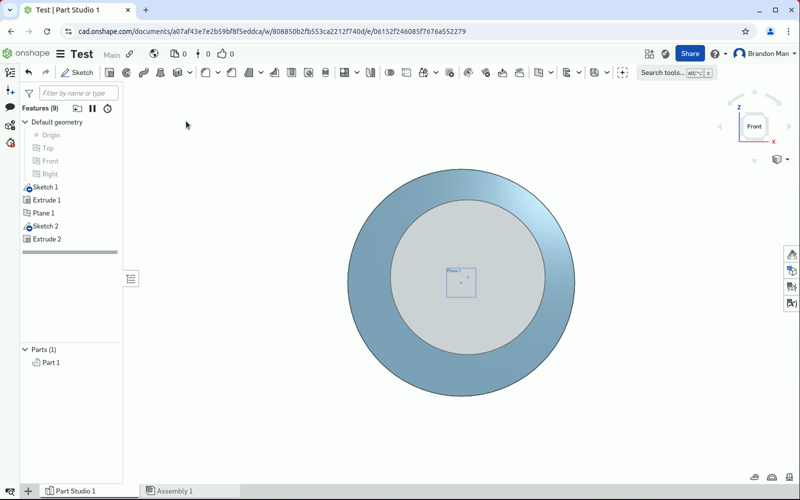
key(shift+7)
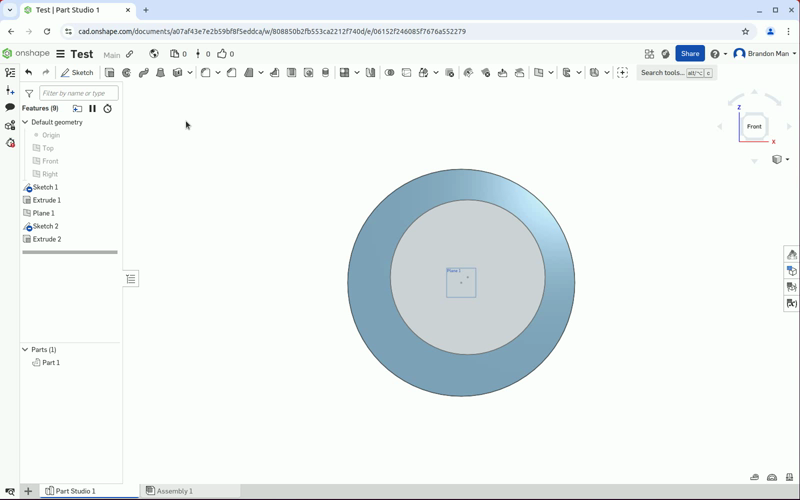
key(left, 2)
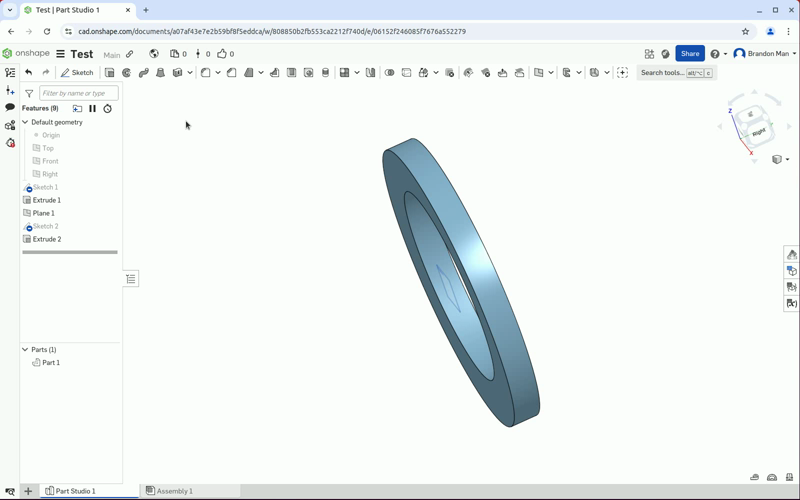
key(down, 2)
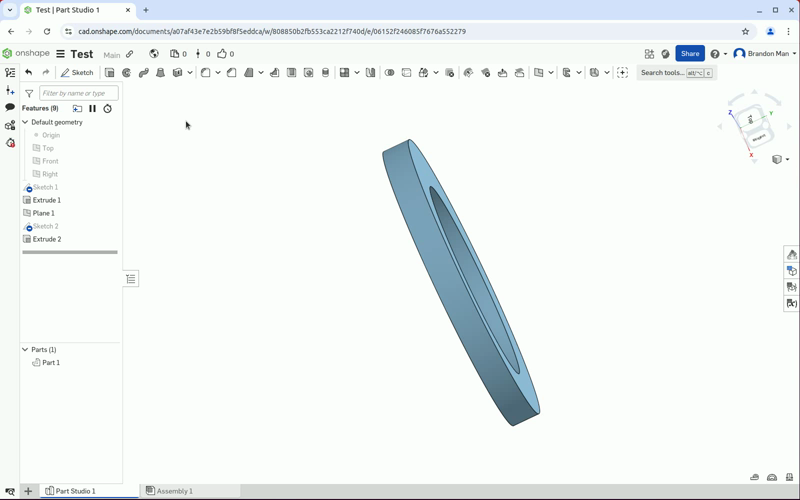
key(up, 2)
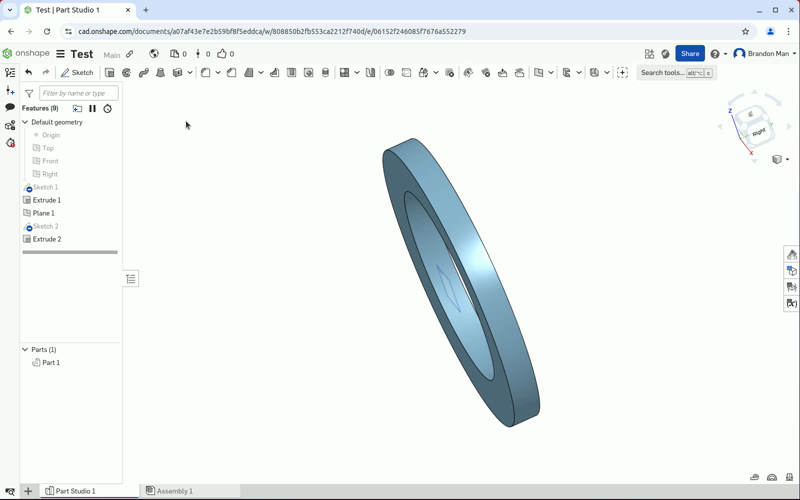
key(right, 2)
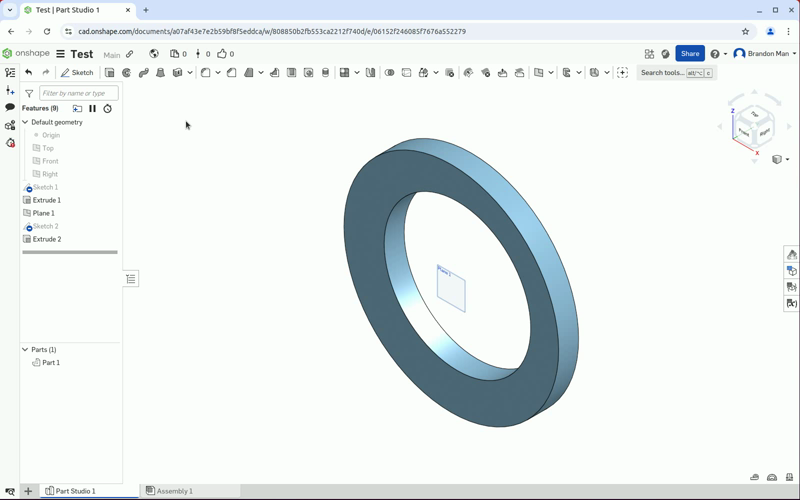
mouse_move(73, 189)
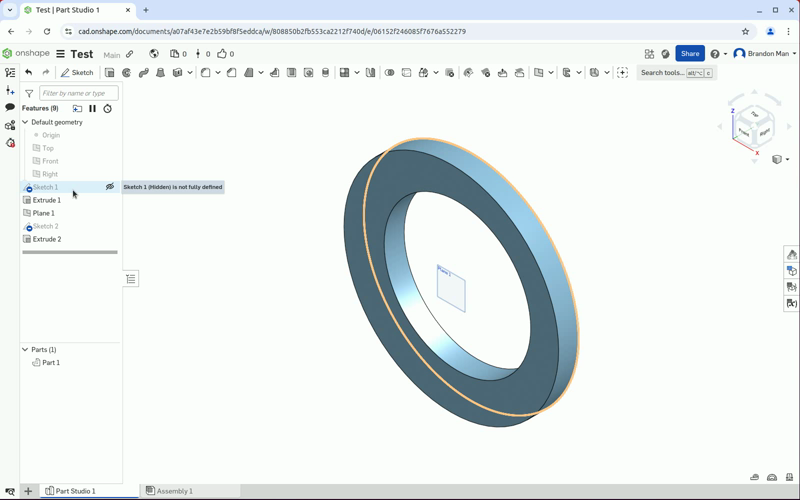
click(73, 189)